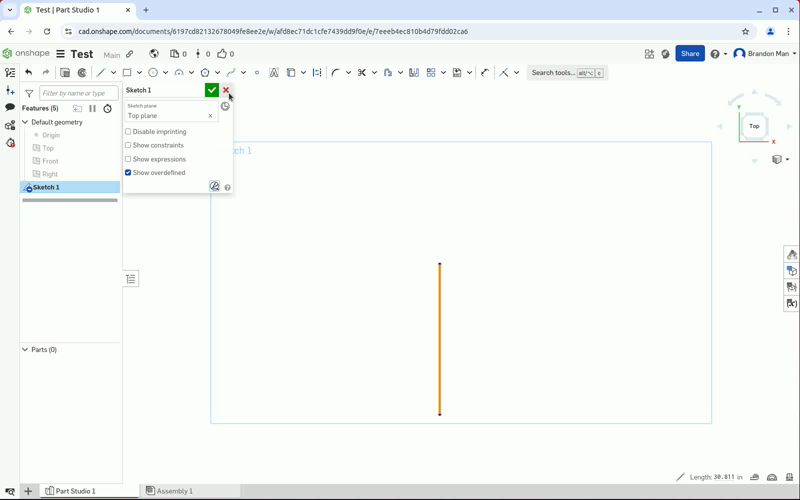
key(shift+h)
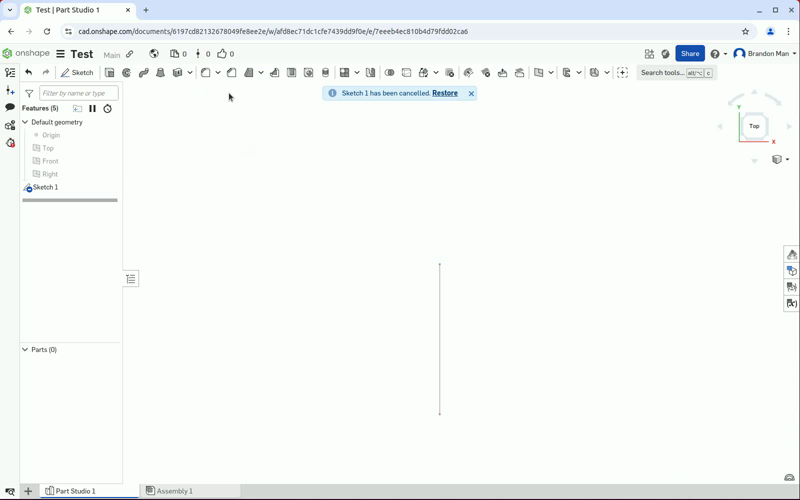
key(shift+s)
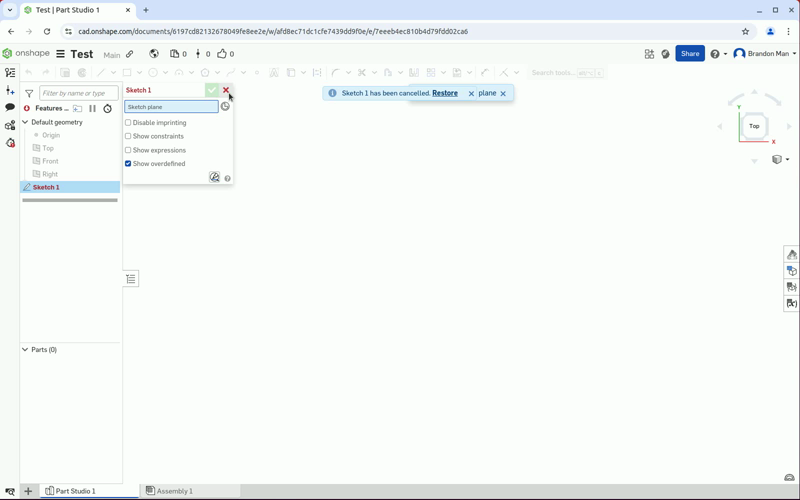
mouse_move(73, 150)
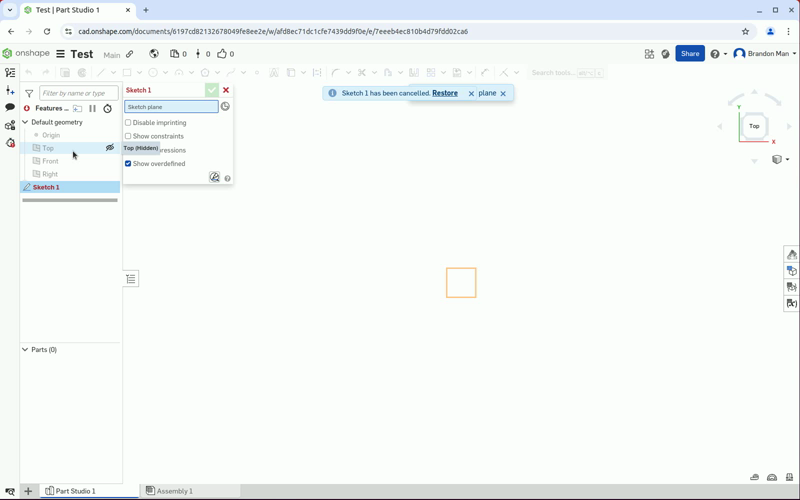
click(73, 150)
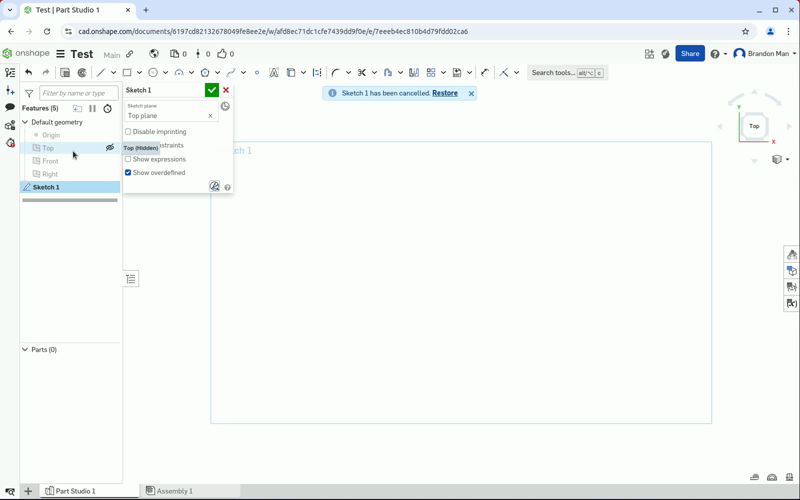
mouse_move(73, 352)
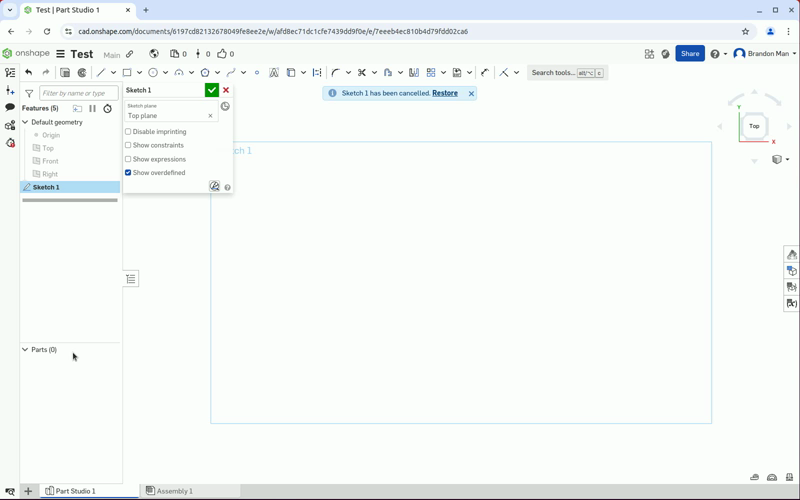
key(y)
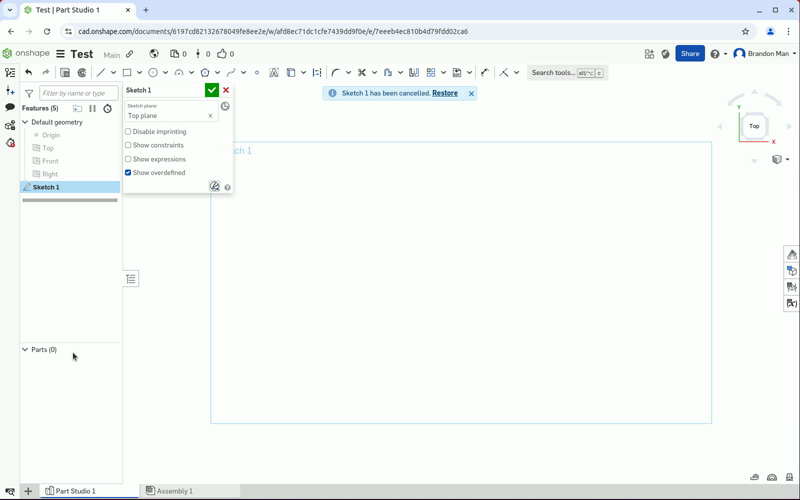
key(c)
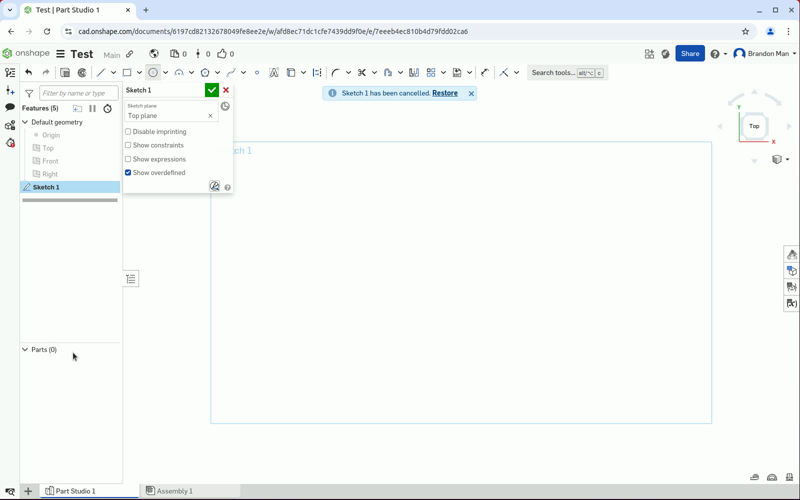
key_down(shift)
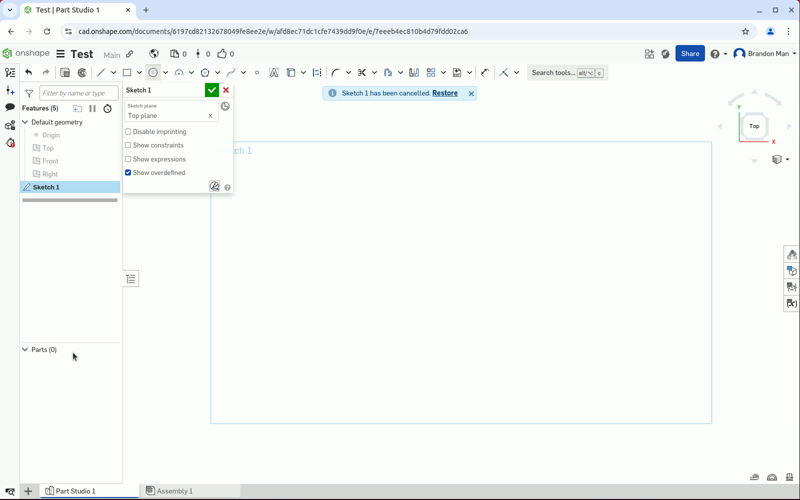
mouse_move(461, 282)
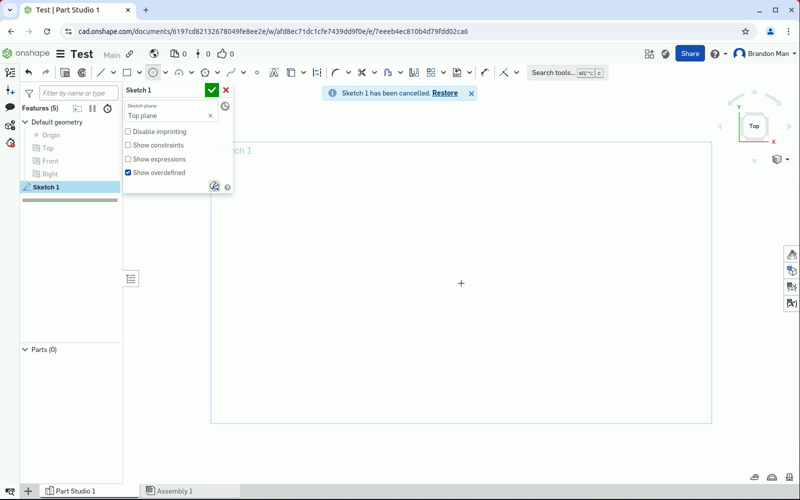
click(461, 282)
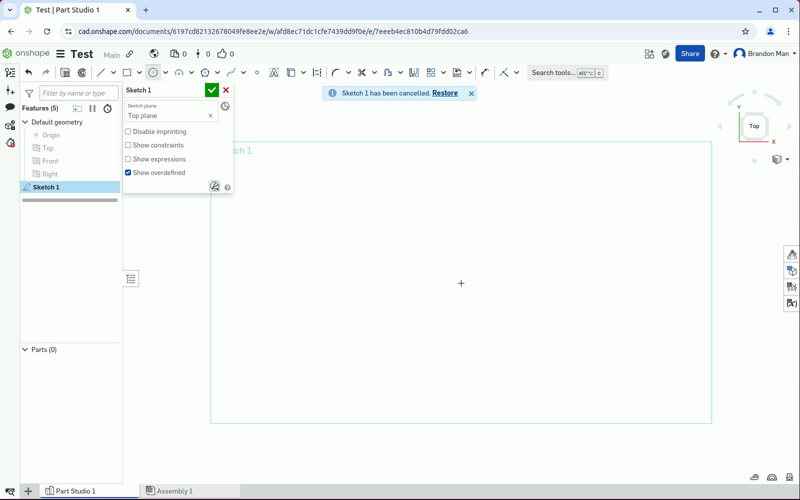
key_up(shift)
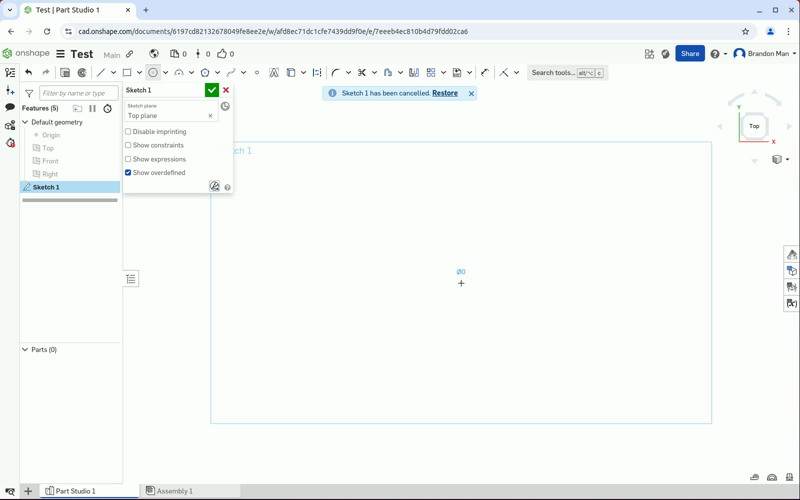
mouse_move(574, 282)
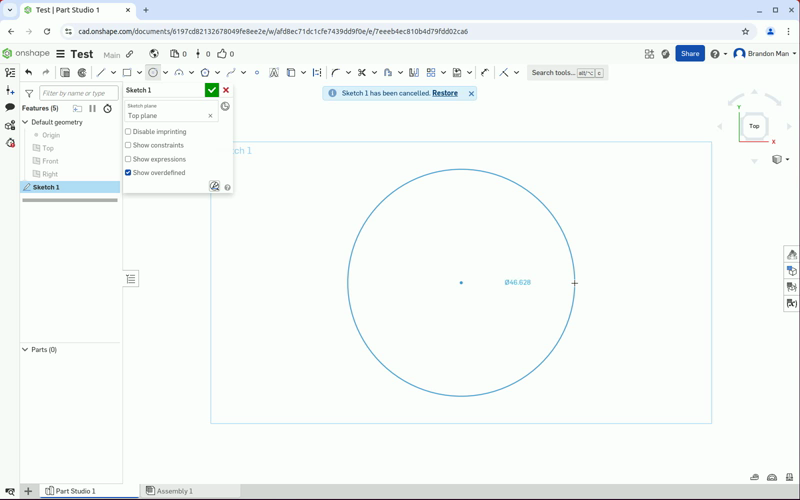
click(574, 282)
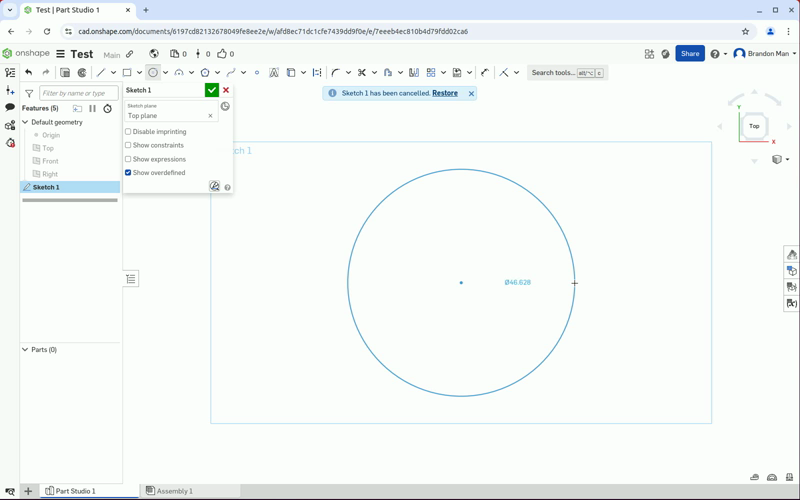
key(esc)
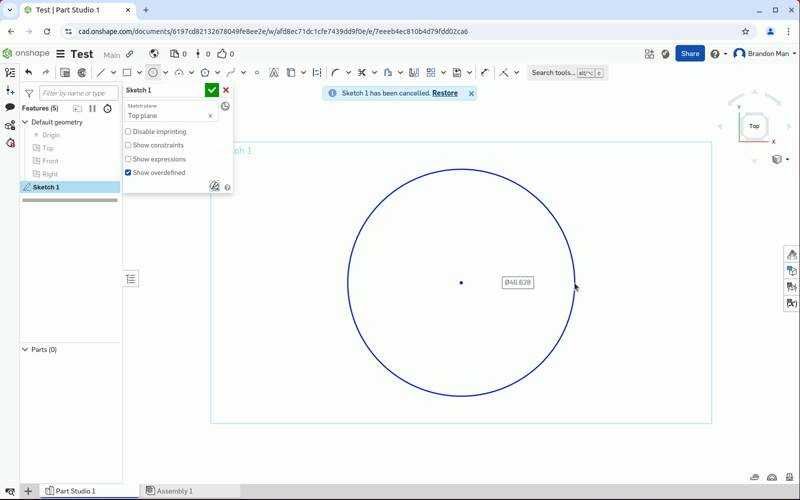
mouse_move(458, 258)
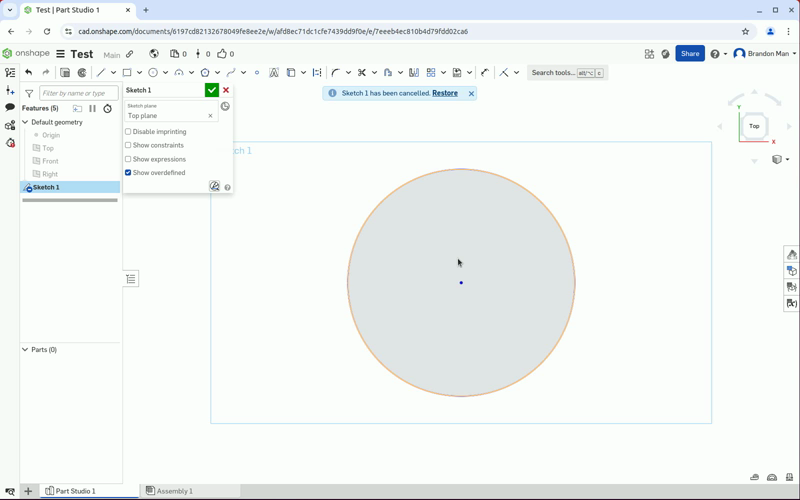
click(458, 258)
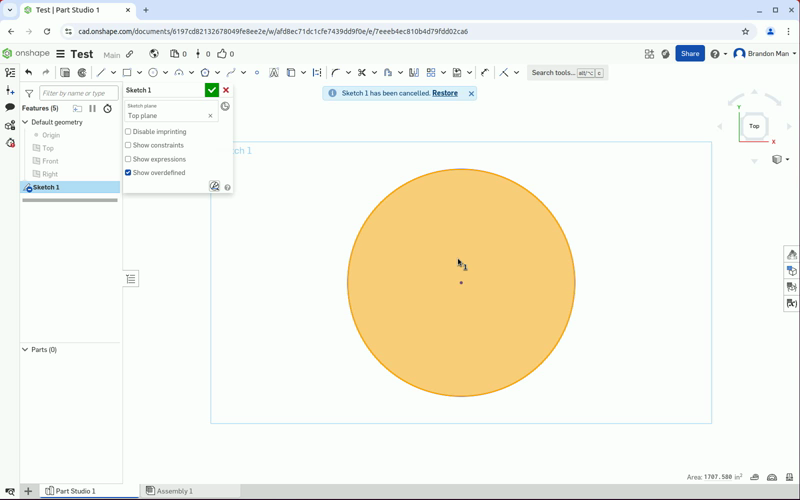
mouse_move(73, 352)
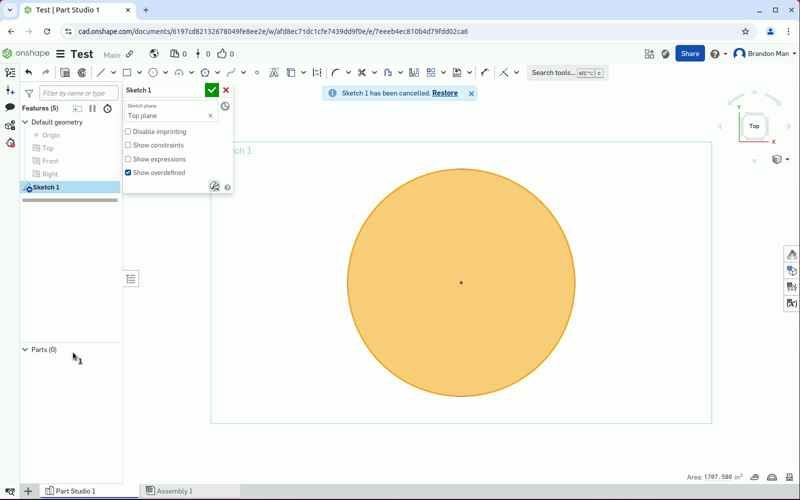
key(shift+y)
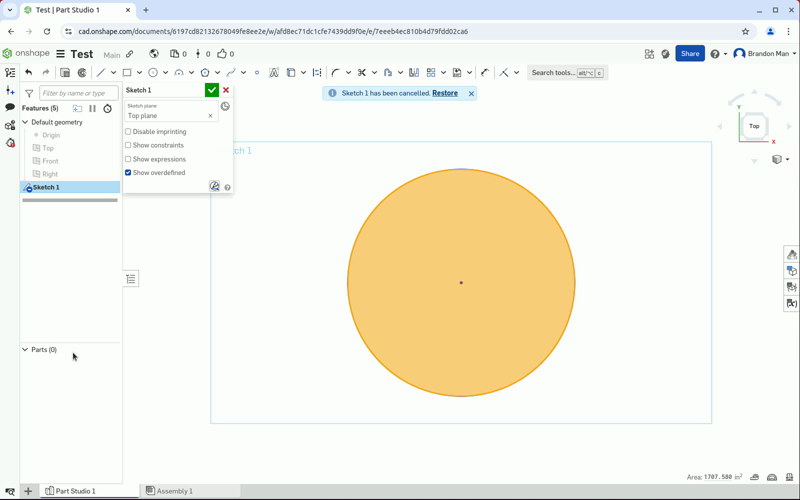
key(shift+e)
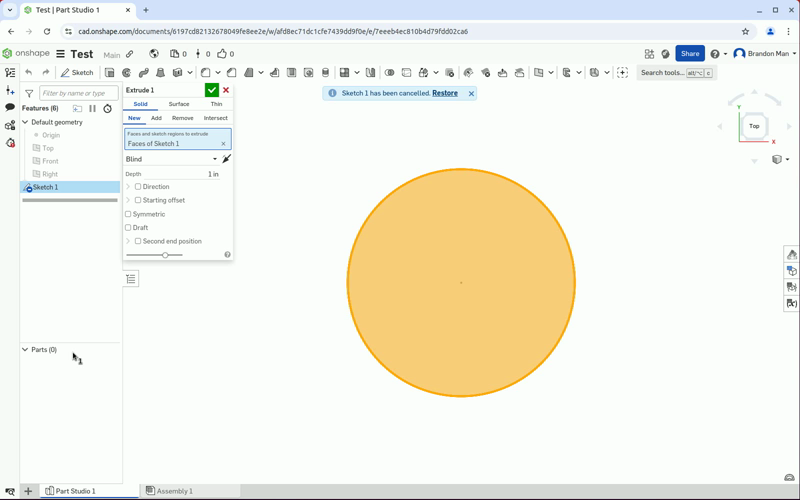
mouse_move(143, 106)
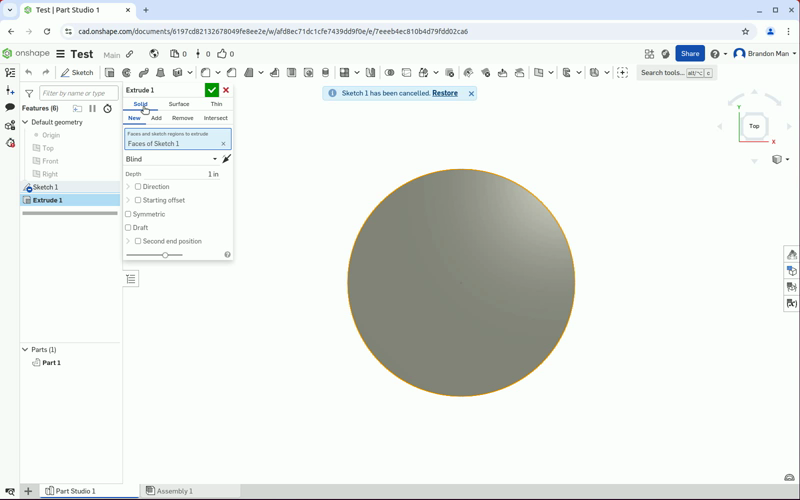
click(143, 106)
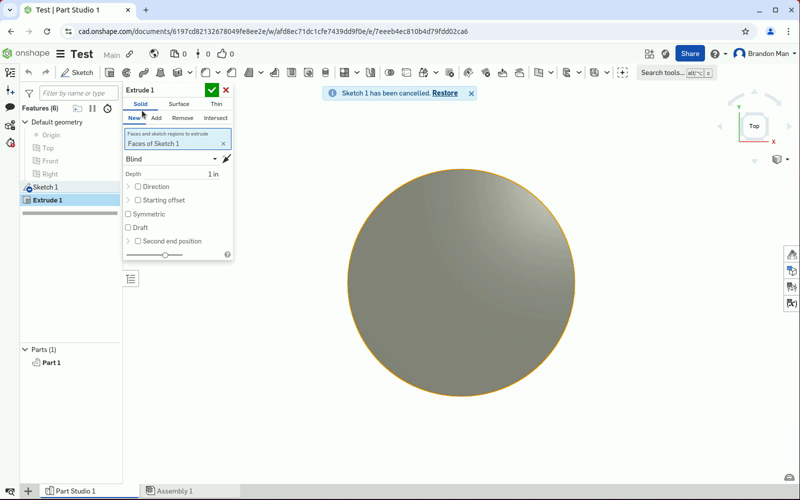
mouse_move(137, 120)
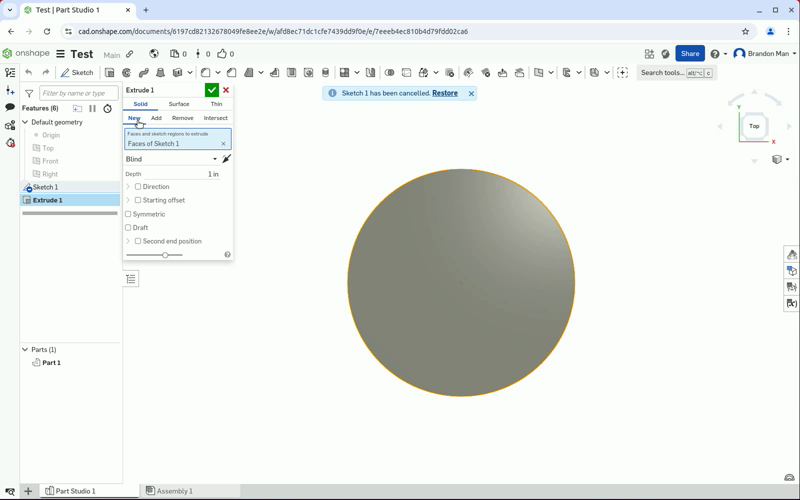
click(137, 120)
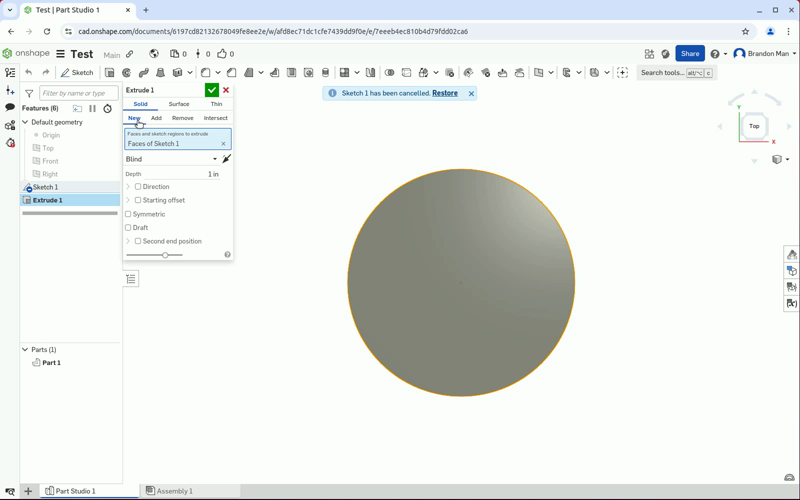
key(tab, 4)
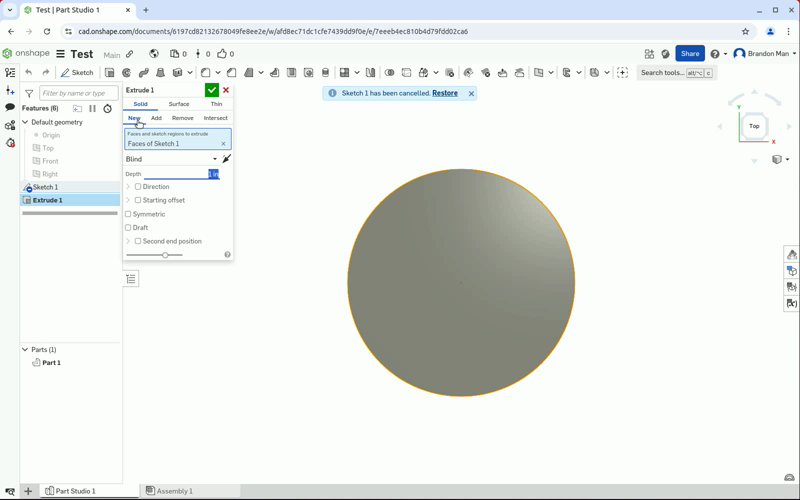
text(-4.333)
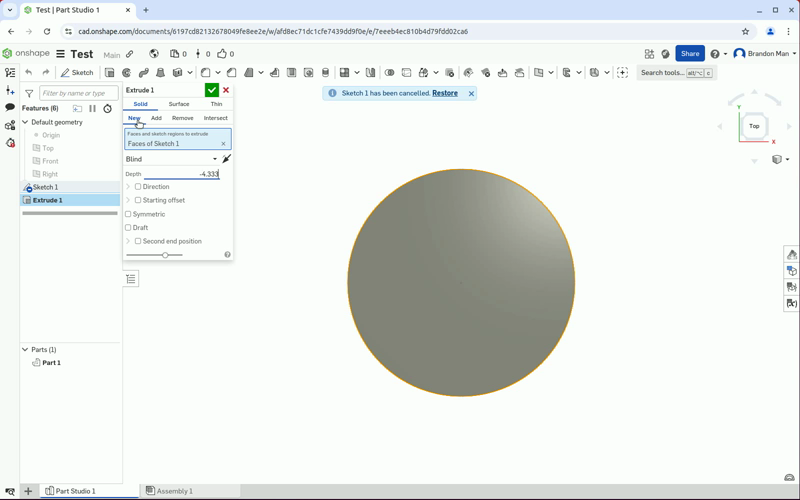
key(enter)
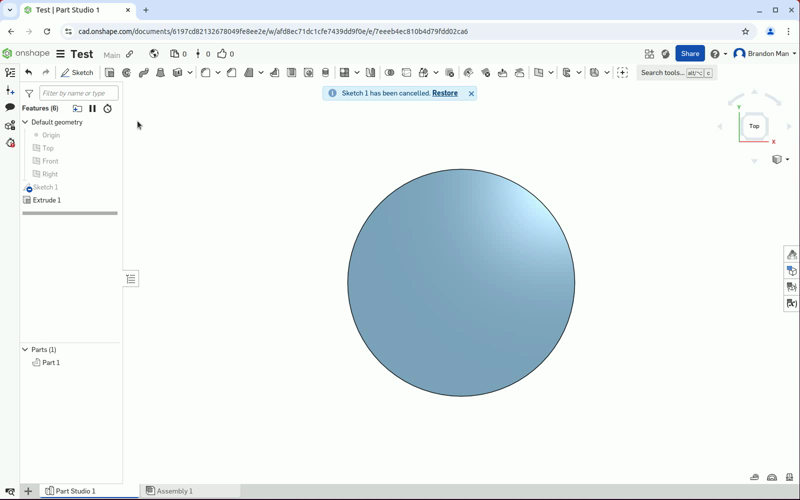
key(shift+h)
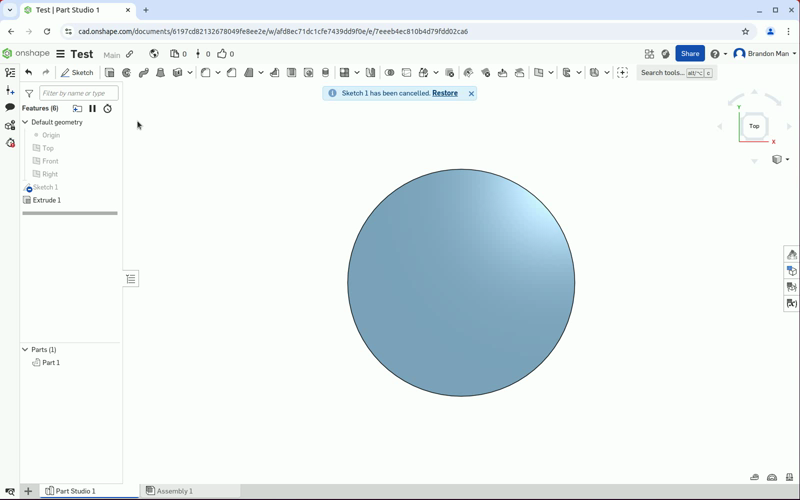
key(shift+h)
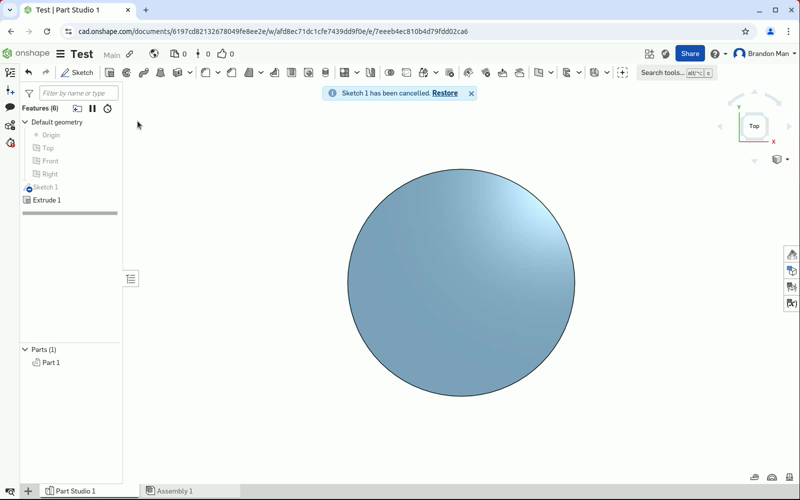
mouse_move(73, 189)
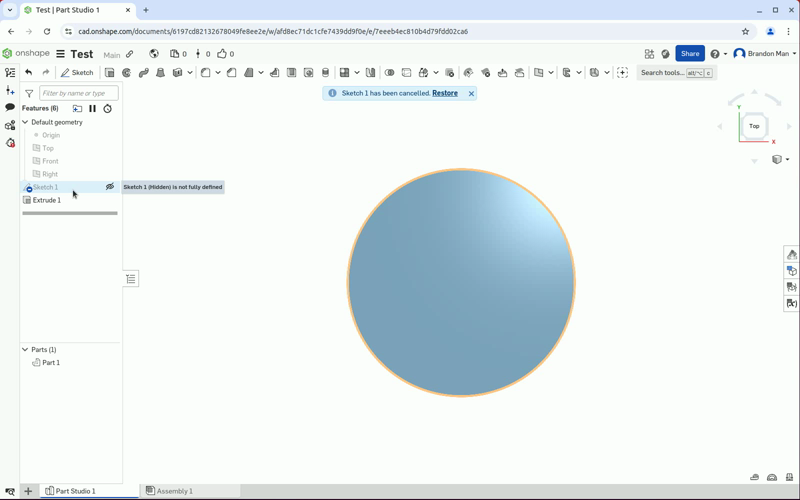
click(73, 189)
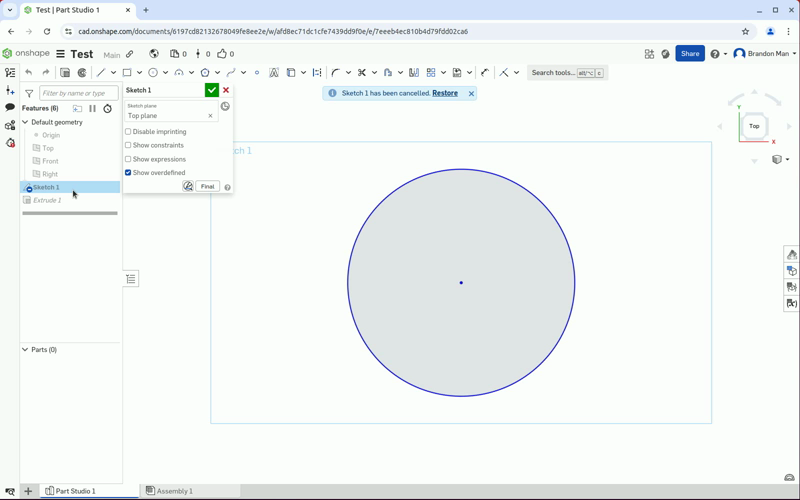
mouse_move(229, 92)
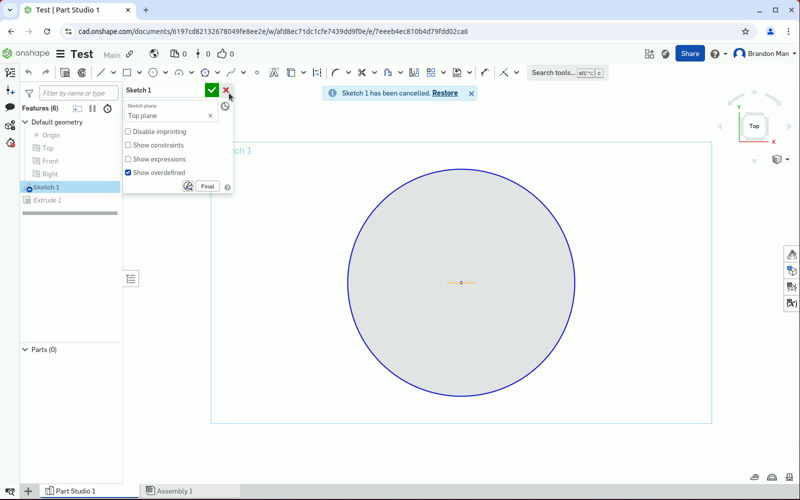
click(229, 92)
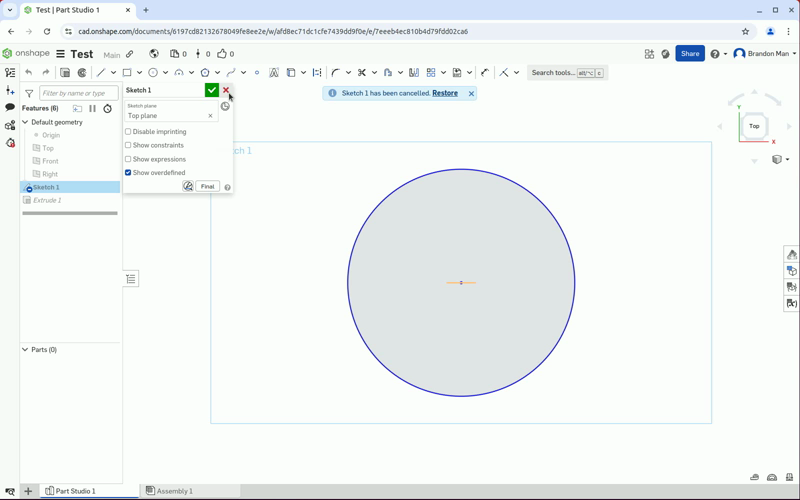
key(shift+s)
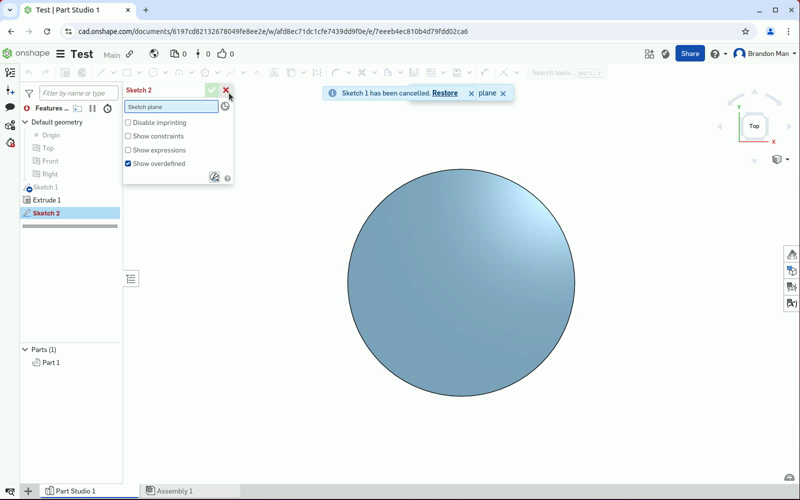
mouse_move(73, 150)
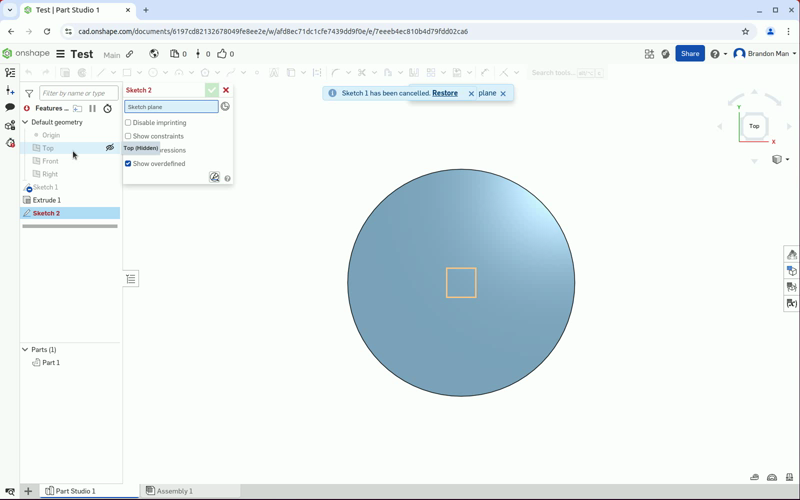
click(73, 150)
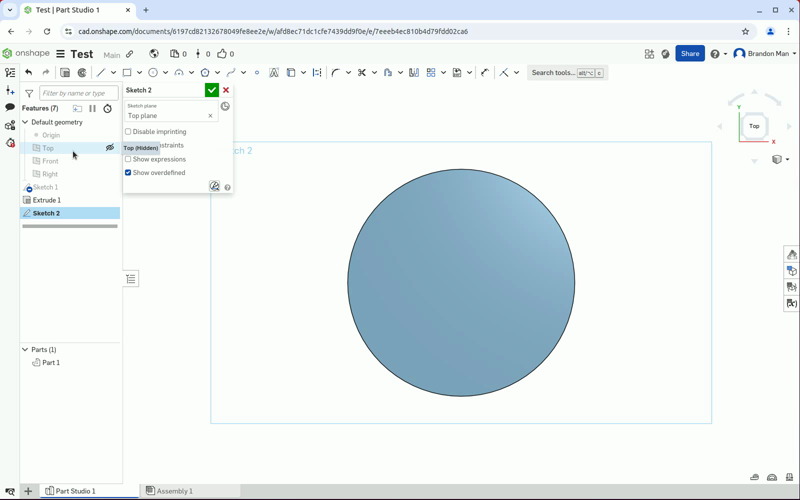
mouse_move(73, 352)
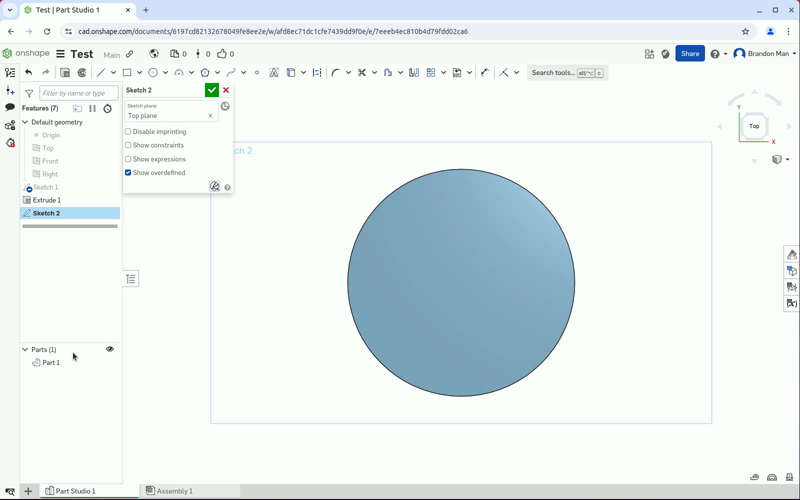
key(y)
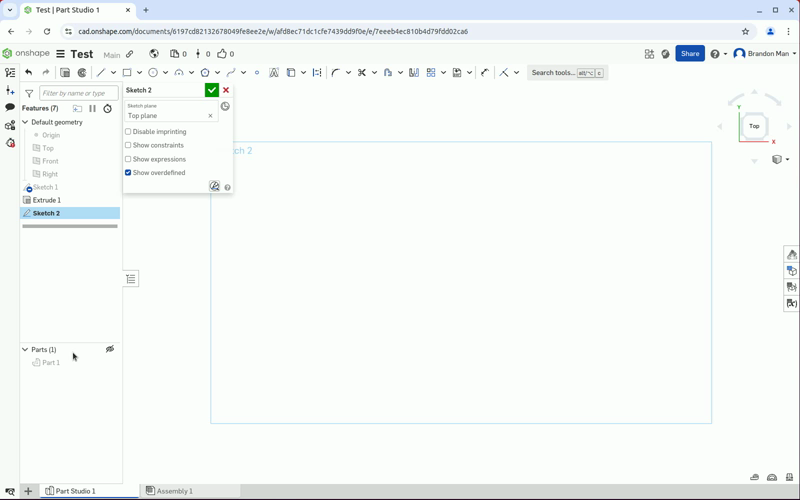
key(c)
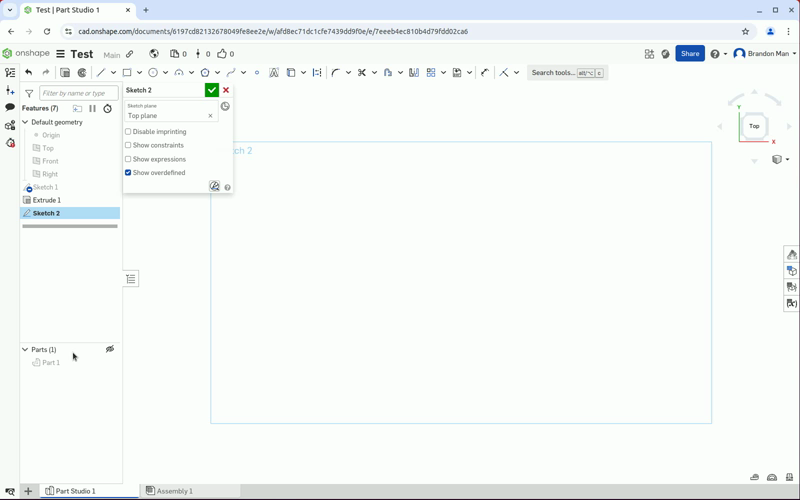
key_down(shift)
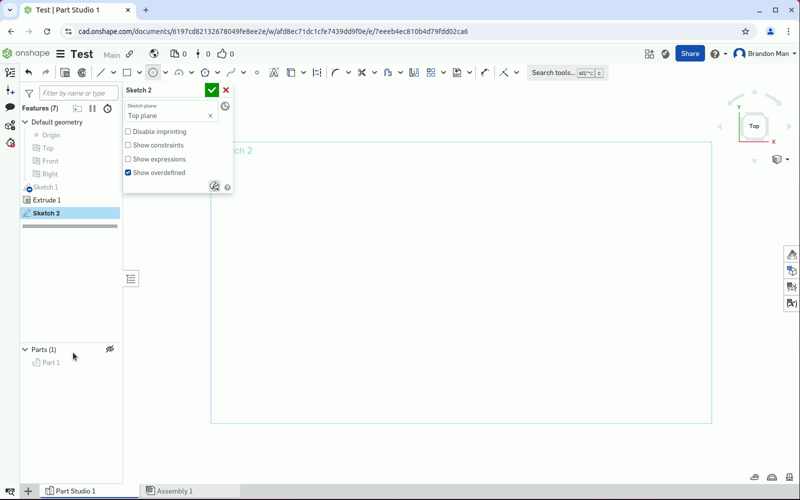
mouse_move(460, 282)
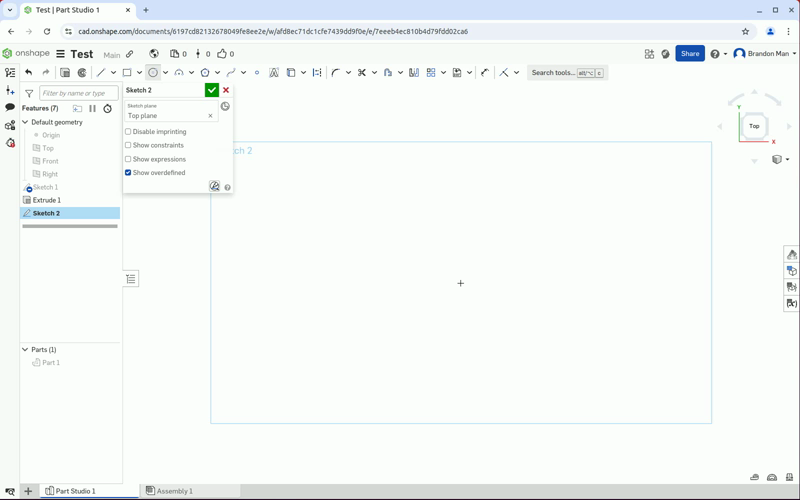
click(460, 282)
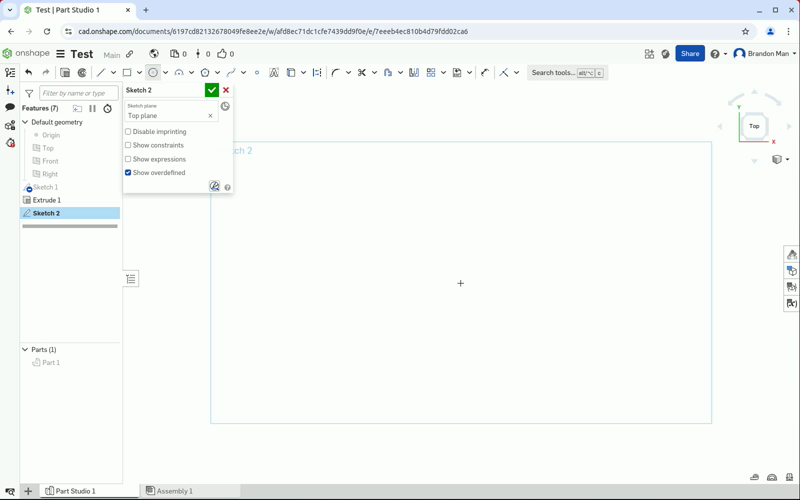
key_up(shift)
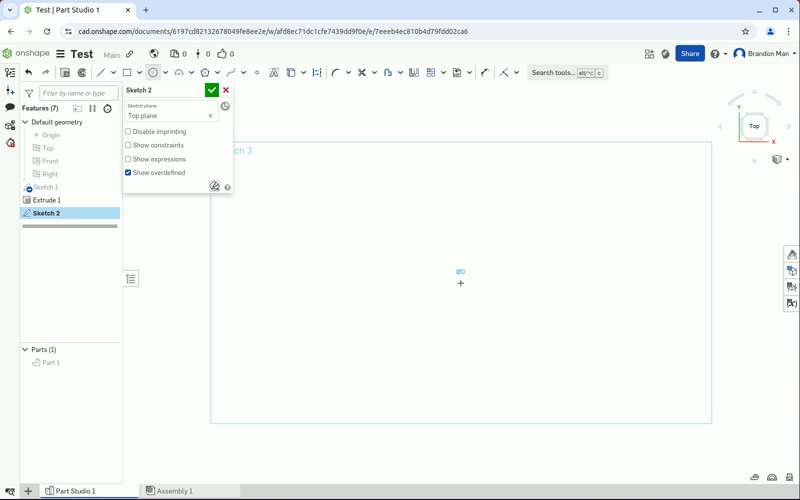
mouse_move(512, 282)
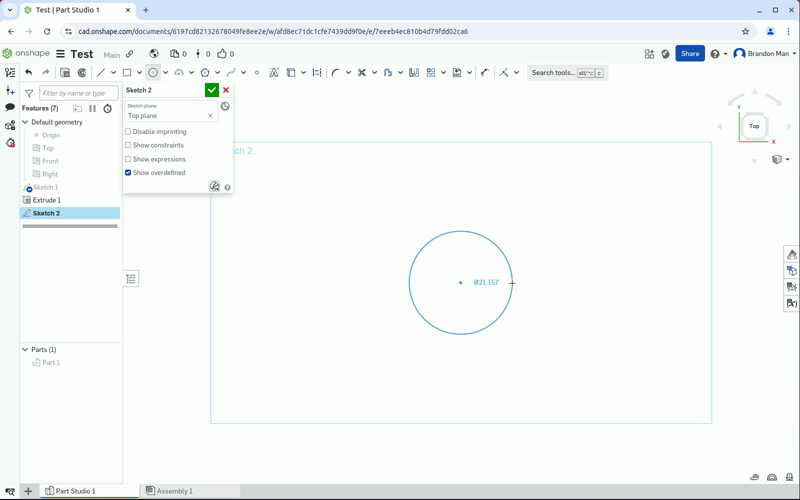
click(512, 282)
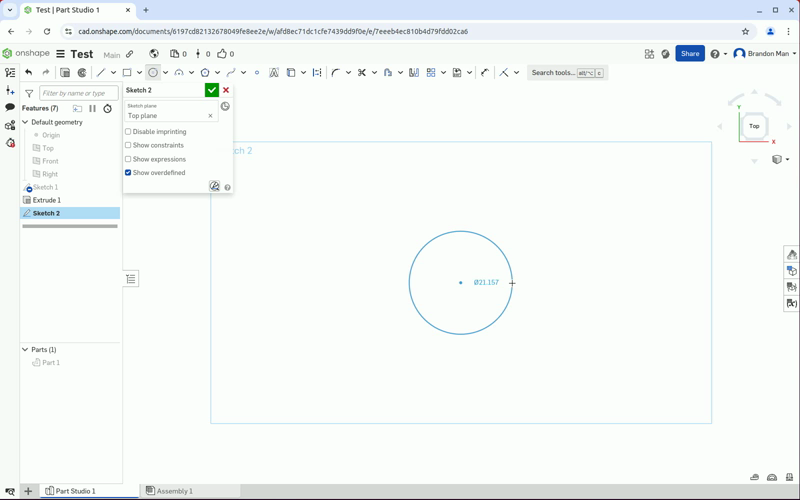
key(esc)
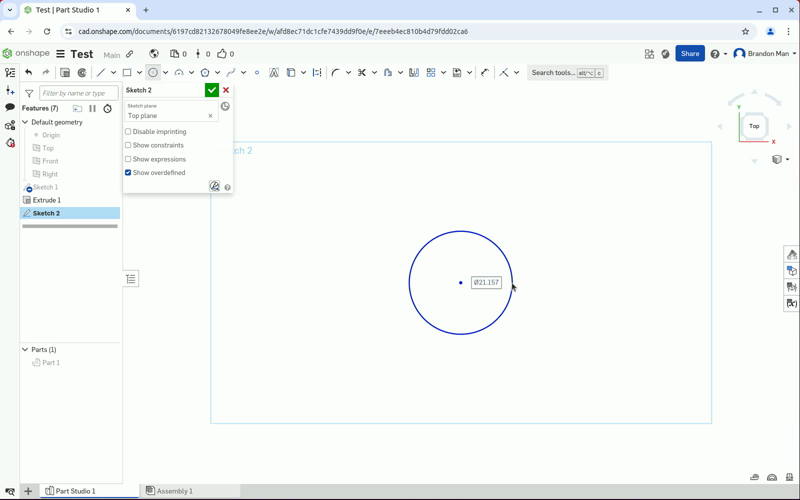
mouse_move(481, 305)
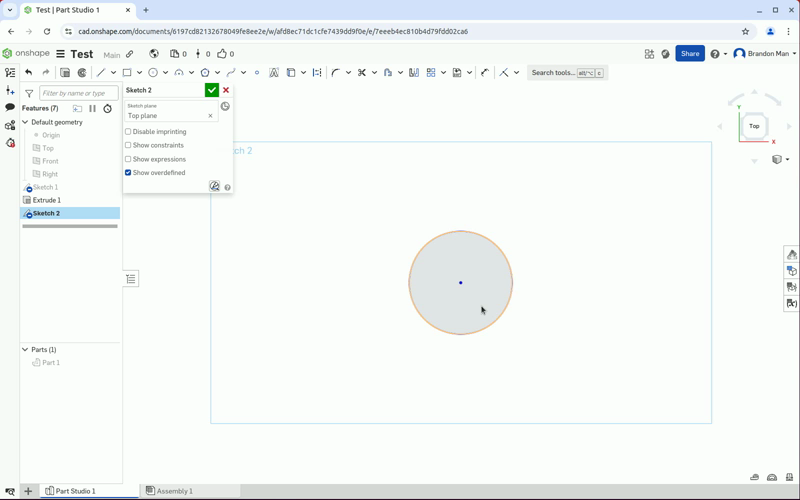
click(481, 305)
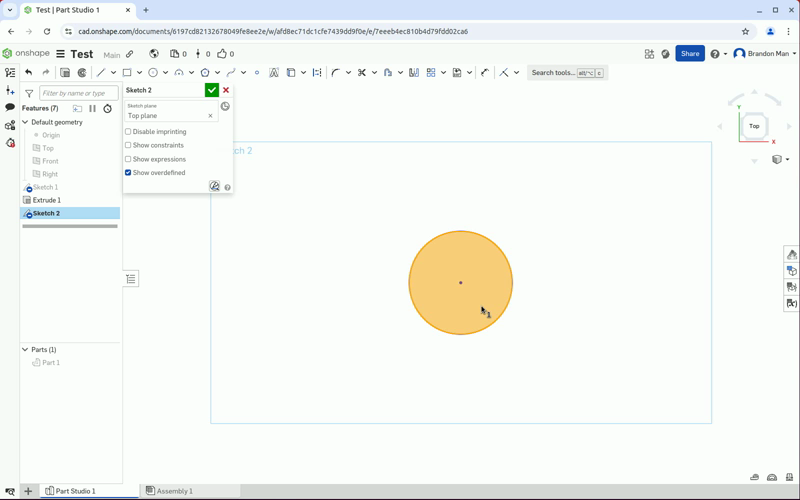
mouse_move(73, 352)
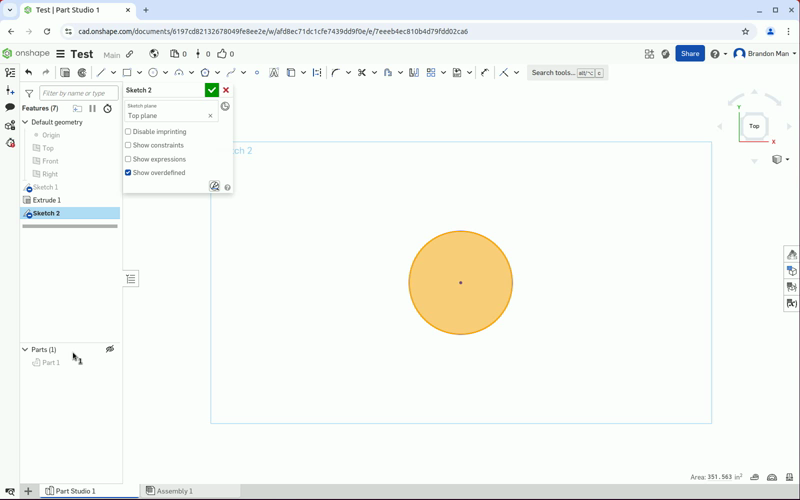
key(shift+y)
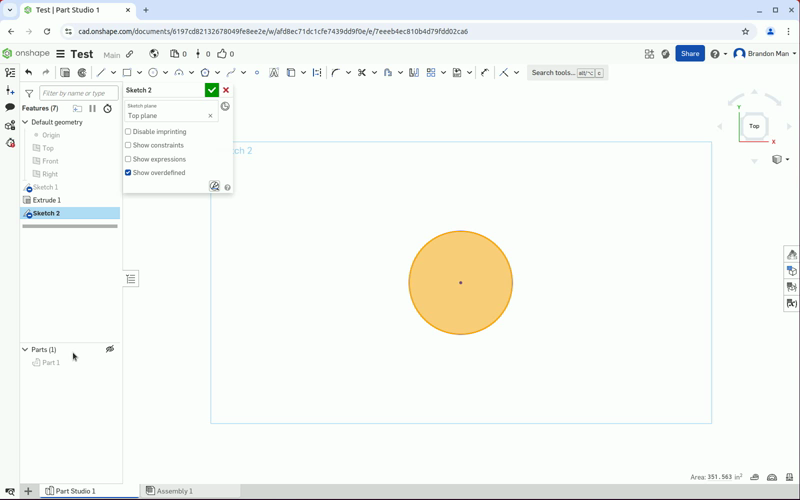
key(shift+e)
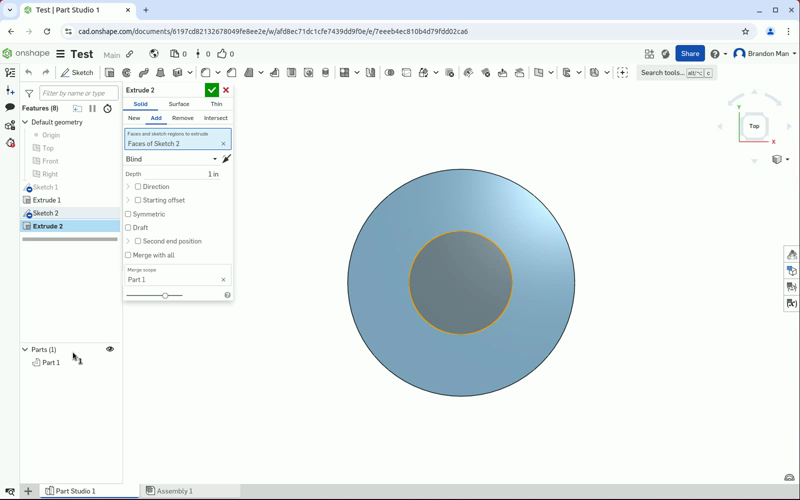
mouse_move(143, 106)
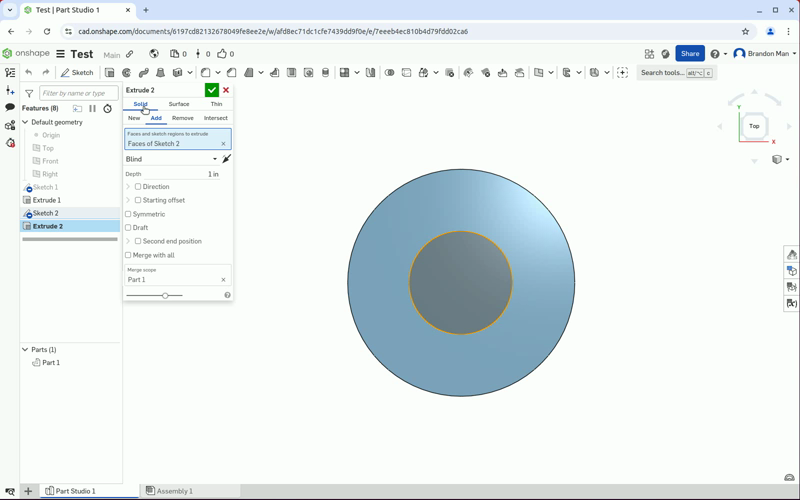
click(143, 106)
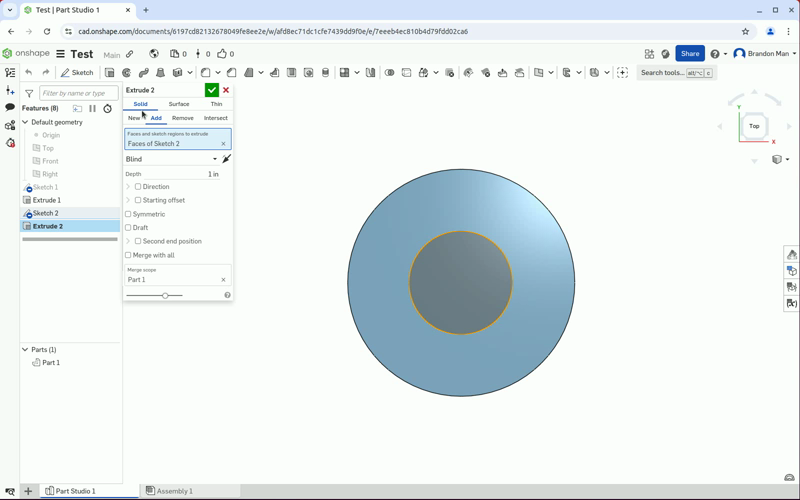
mouse_move(137, 120)
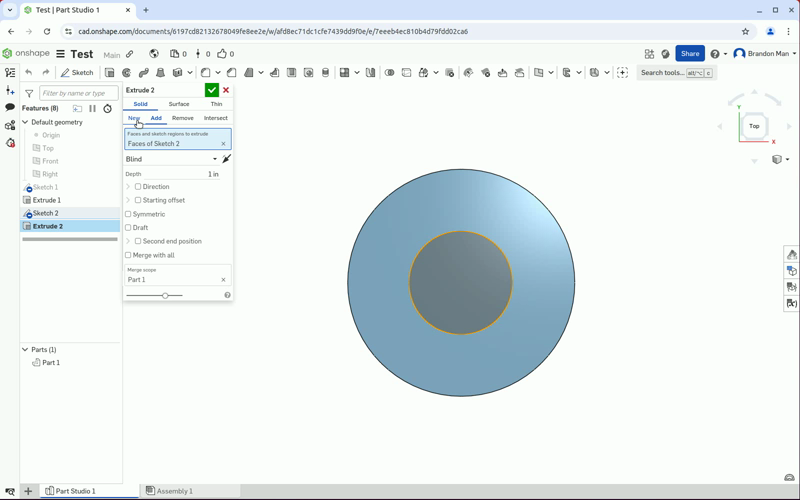
click(137, 120)
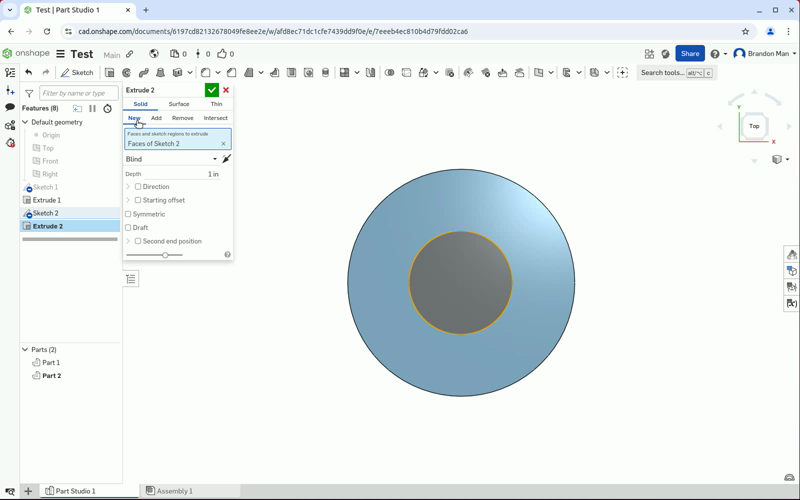
key(tab, 4)
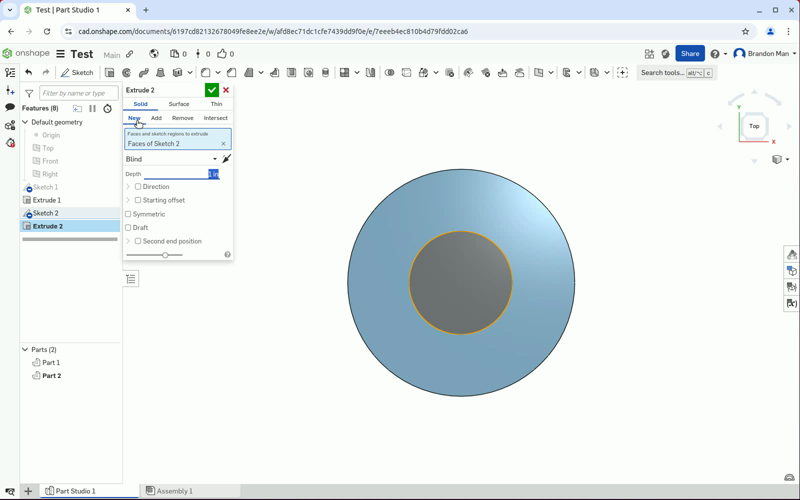
text(9.628)
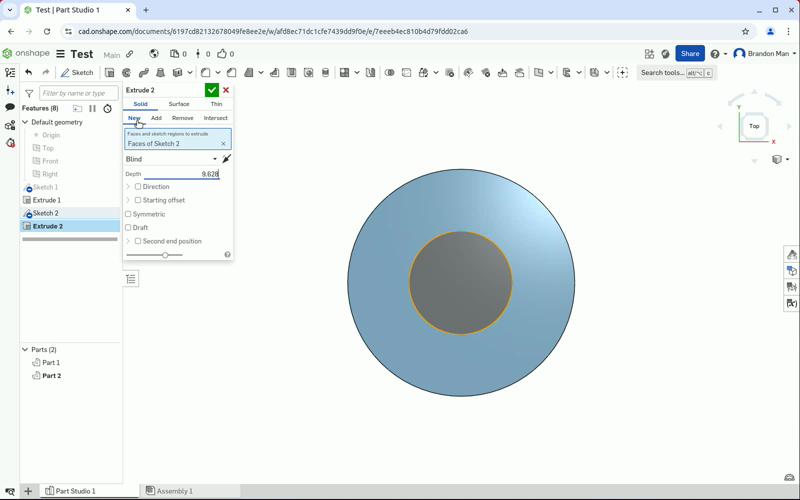
key(enter)
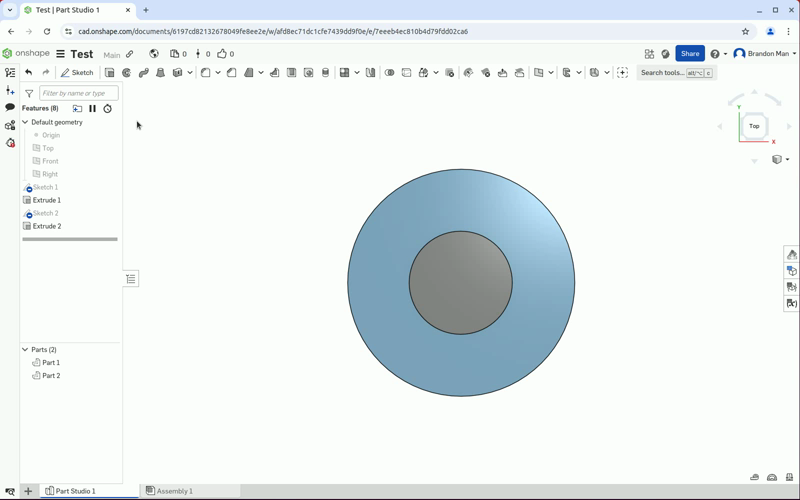
key(shift+h)
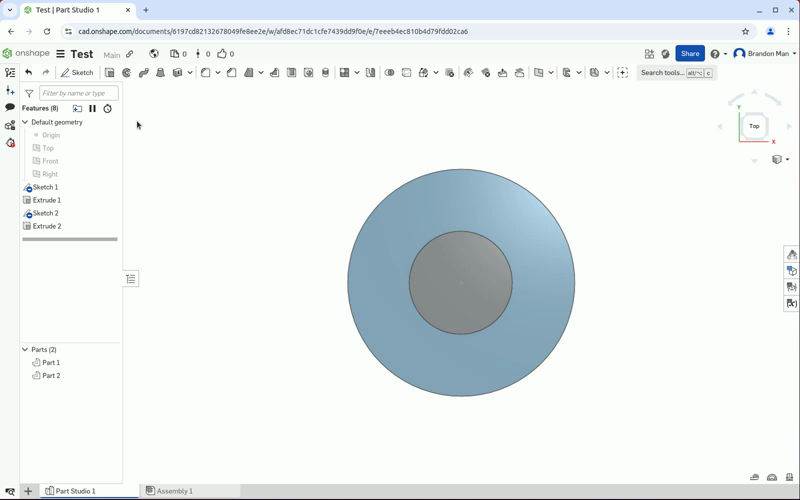
key(shift+h)
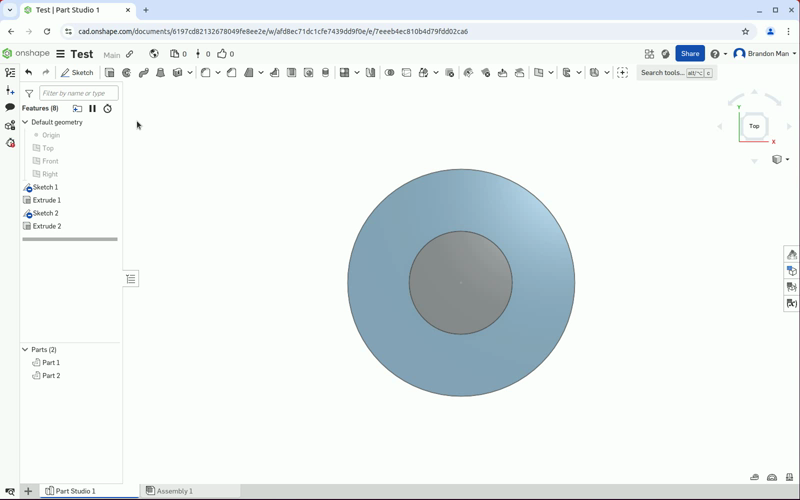
key(shift+7)
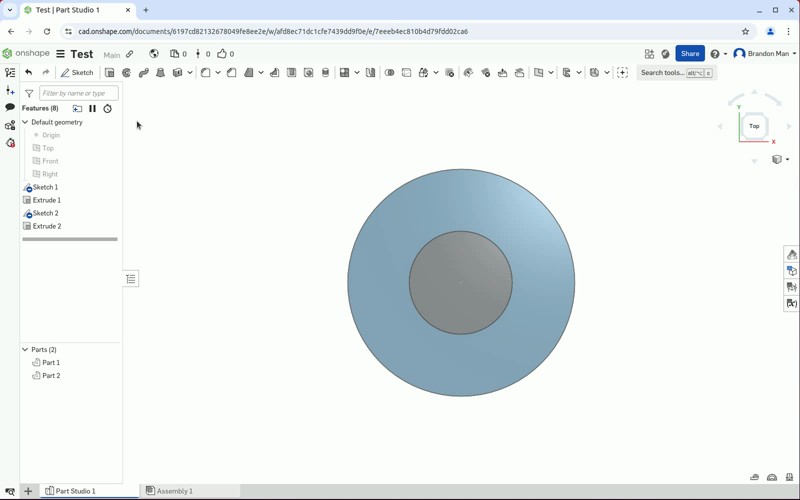
key(up, 3)
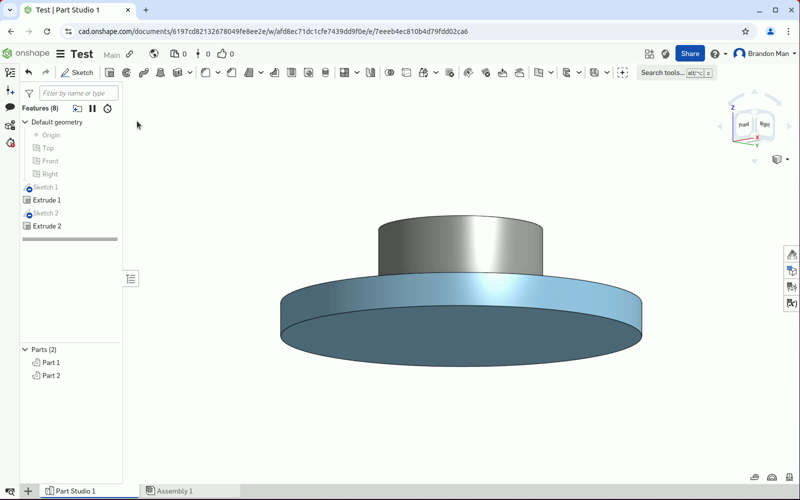
key(left, 3)
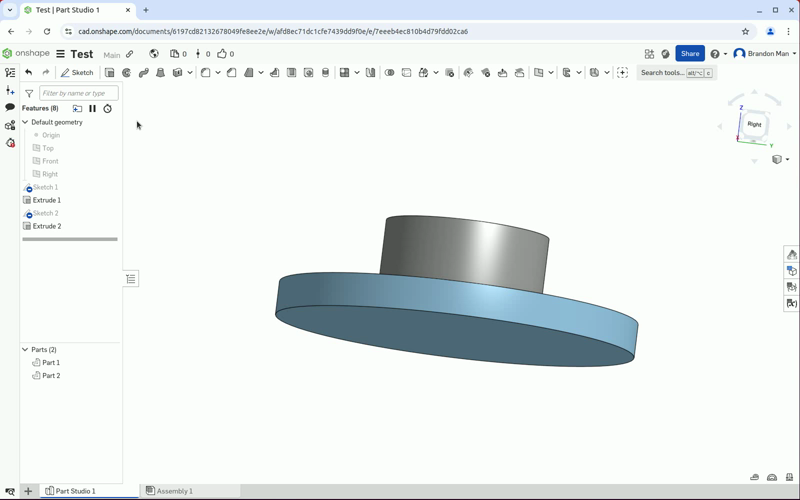
key(right, 3)
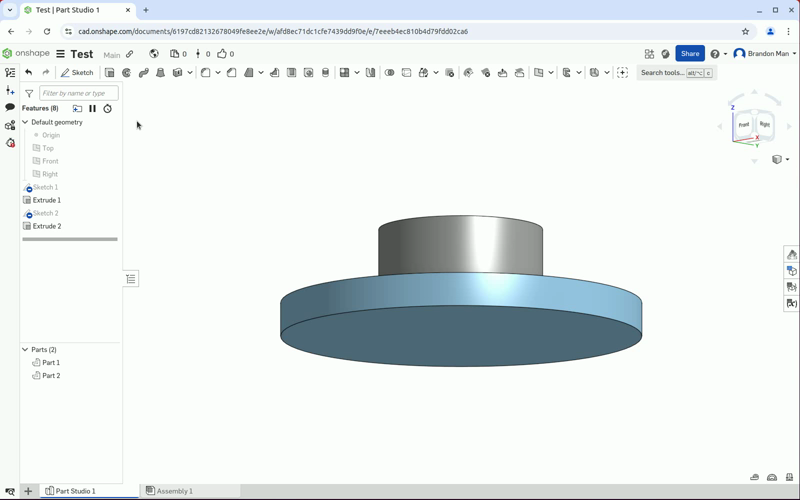
key(down, 3)
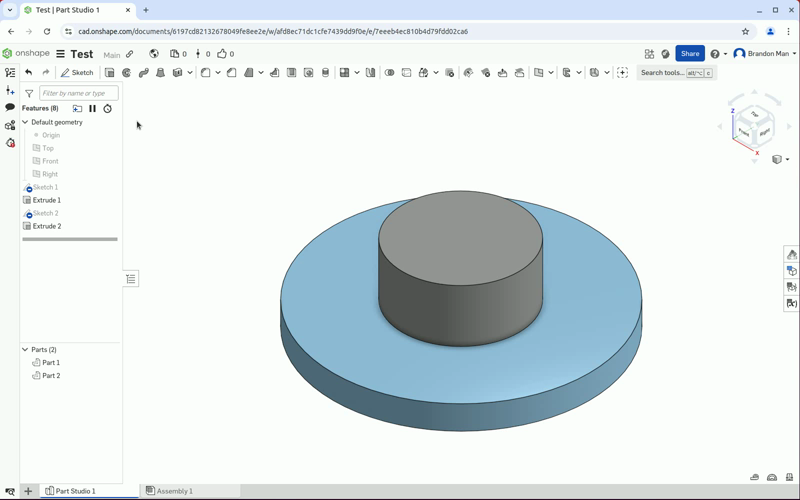
mouse_move(73, 189)
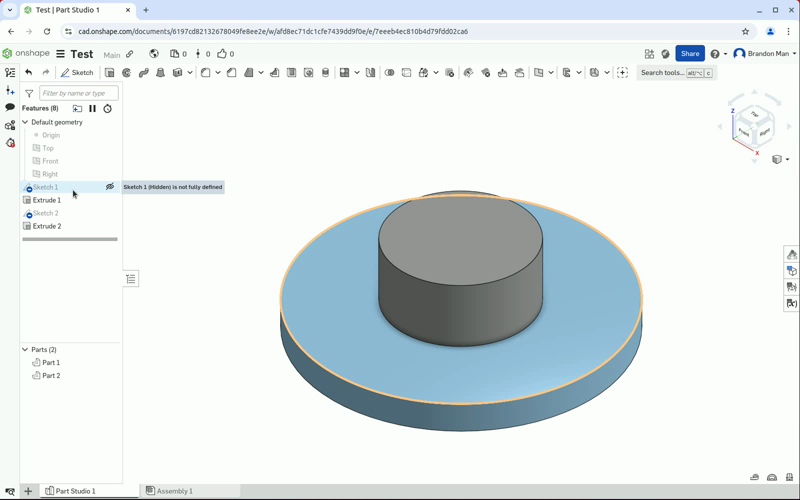
click(73, 189)